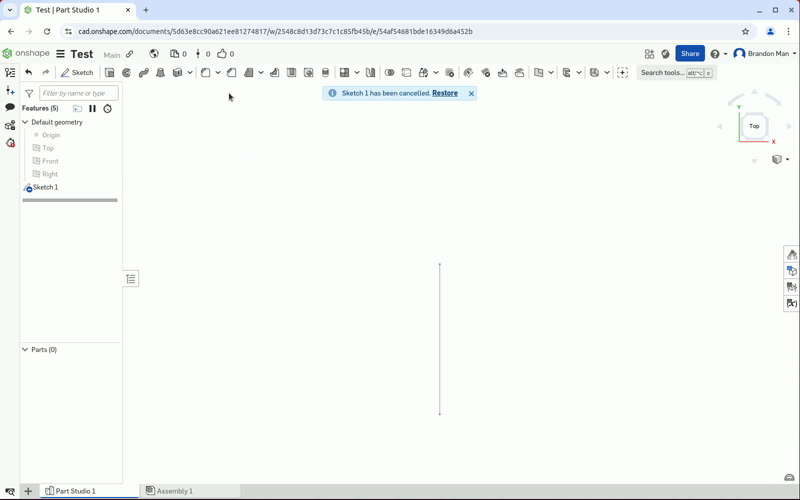
key(shift+h)
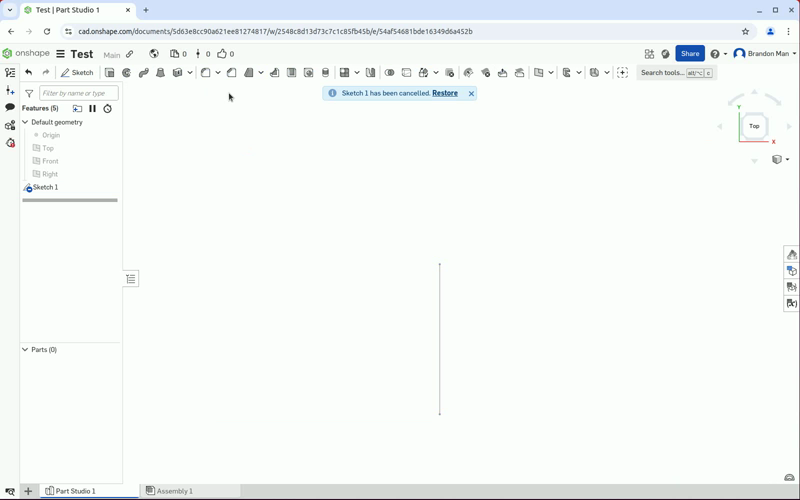
key(shift+s)
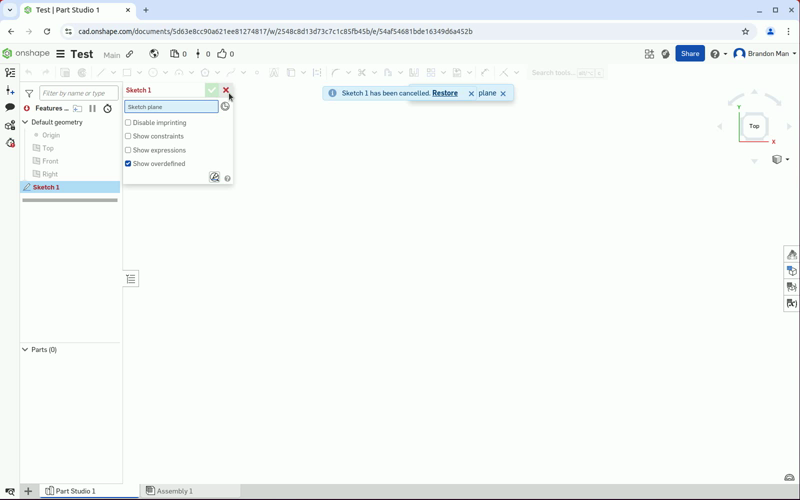
mouse_move(73, 150)
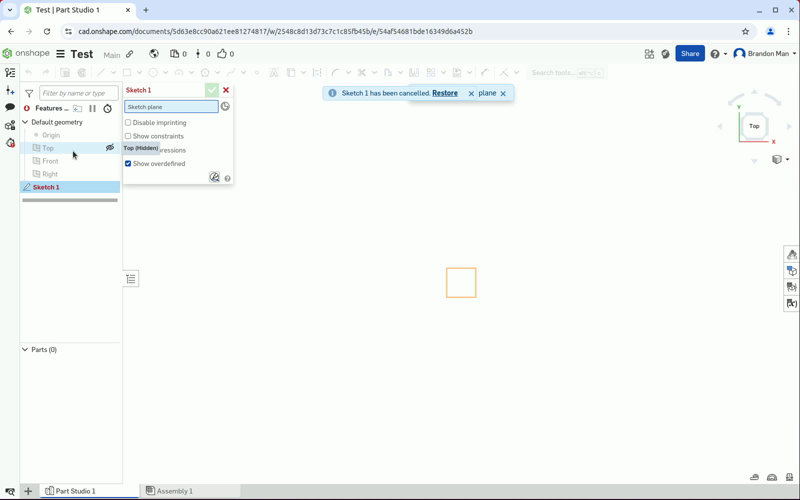
click(73, 150)
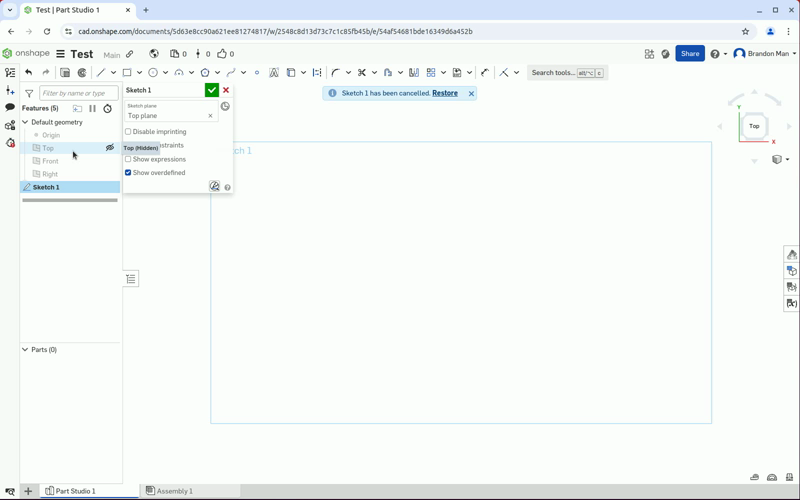
mouse_move(73, 352)
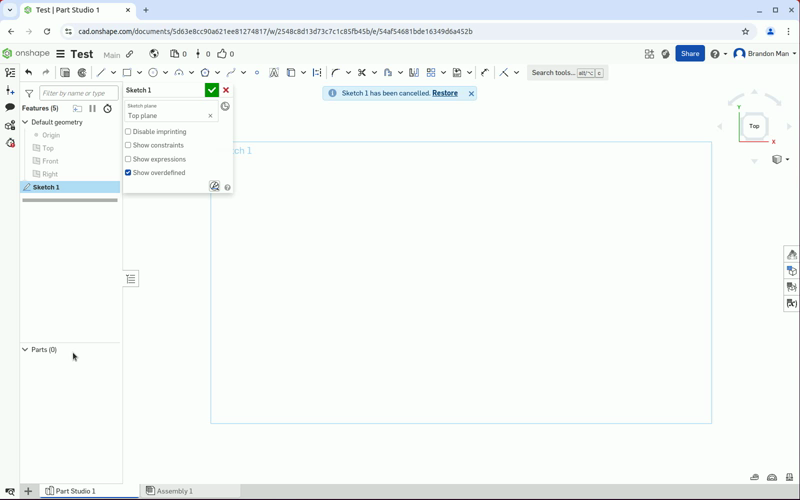
key(y)
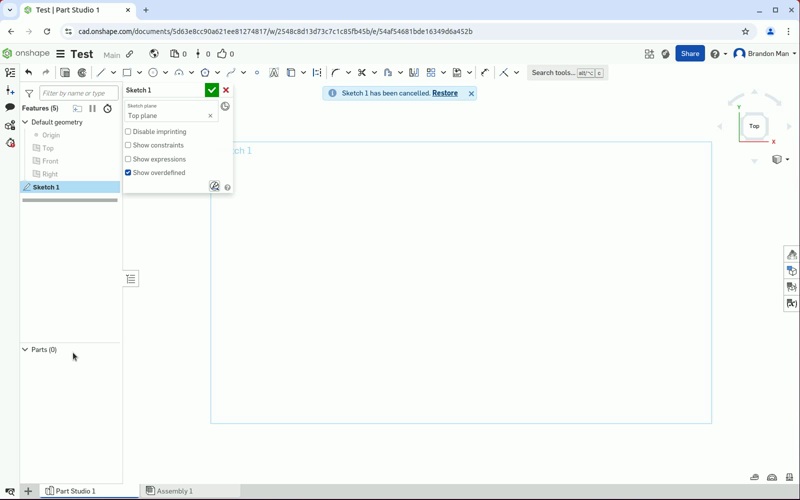
key(c)
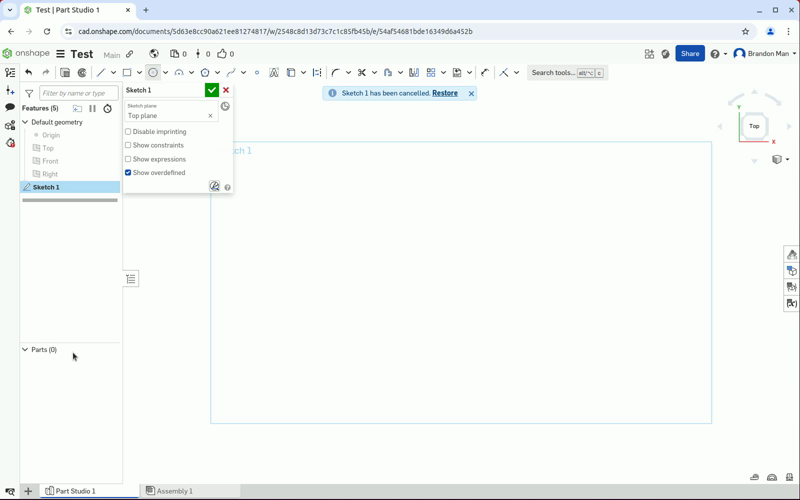
key_down(shift)
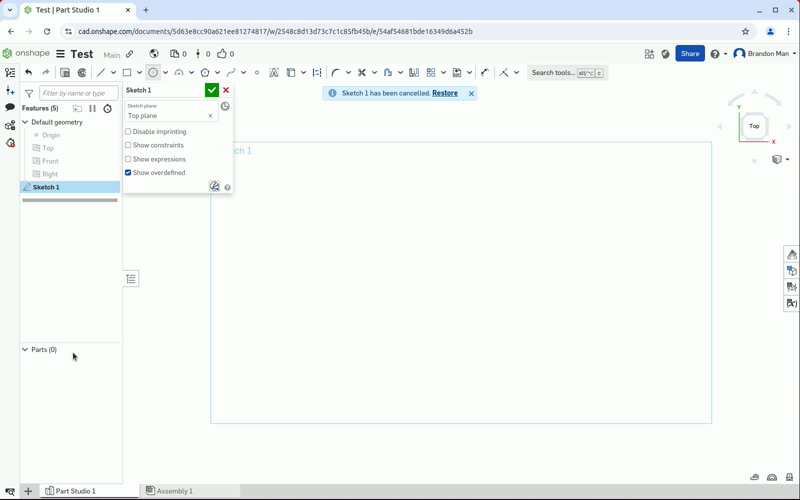
mouse_move(461, 282)
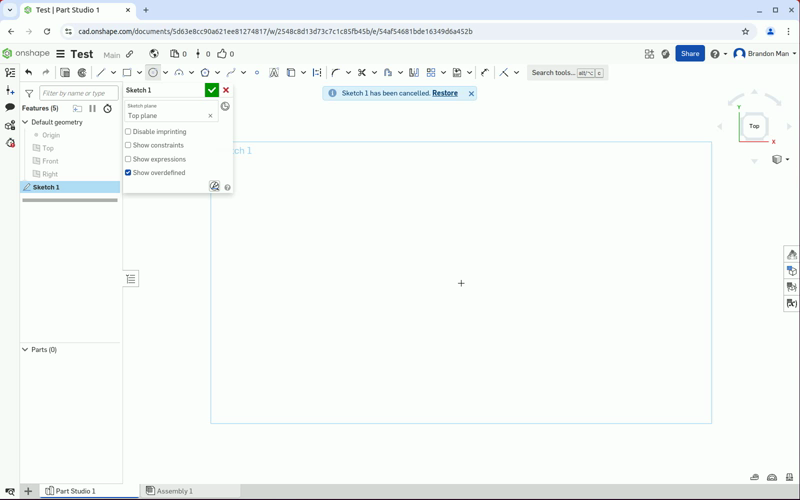
click(461, 282)
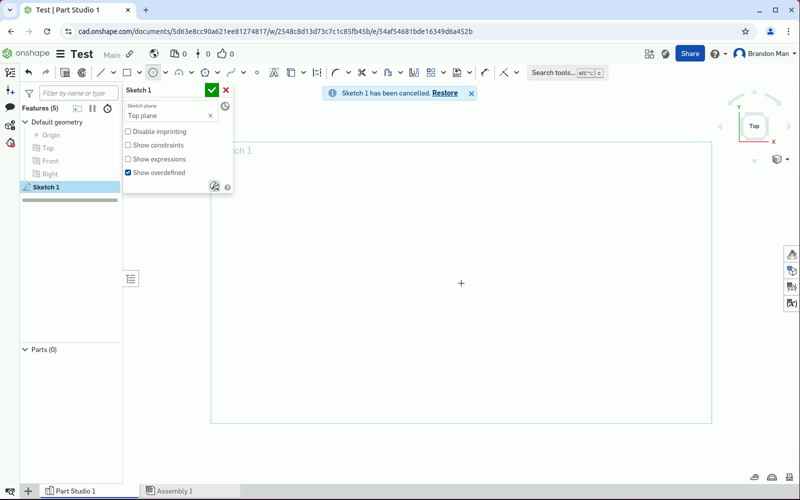
key_up(shift)
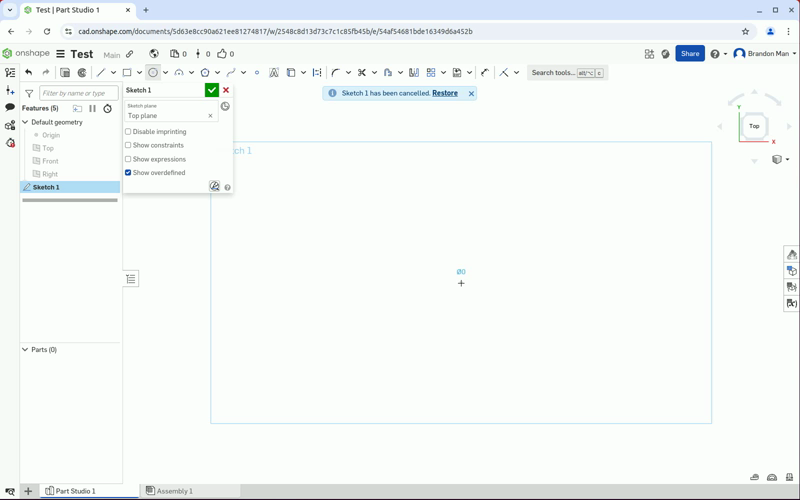
mouse_move(574, 282)
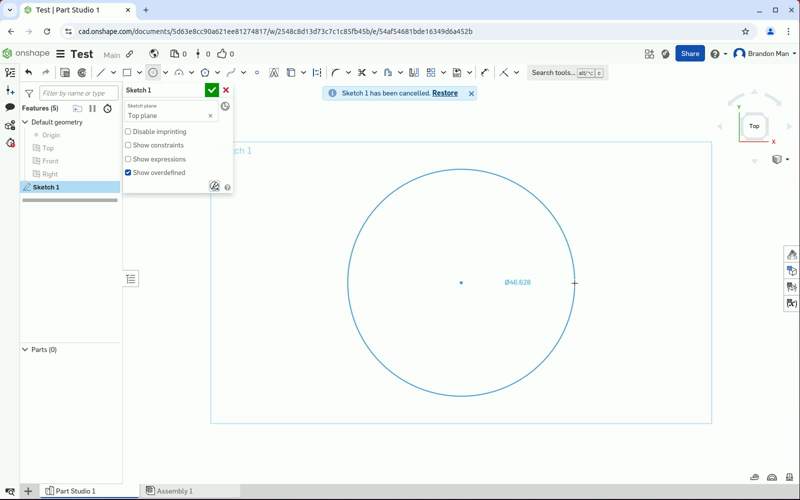
click(574, 282)
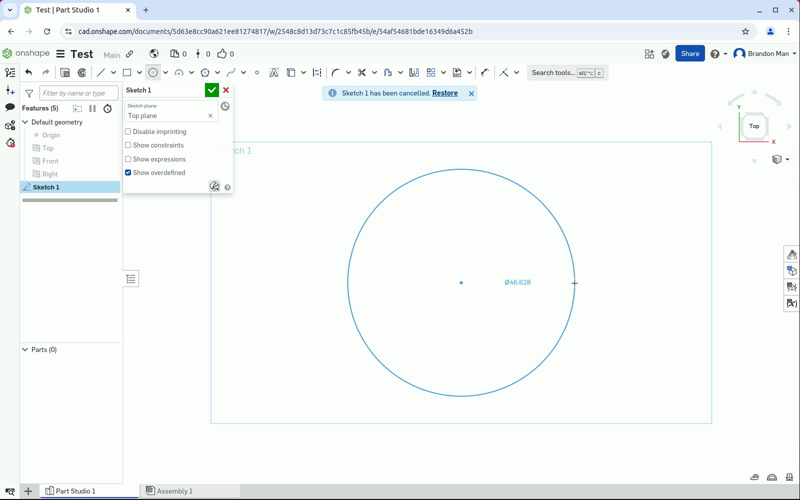
key(esc)
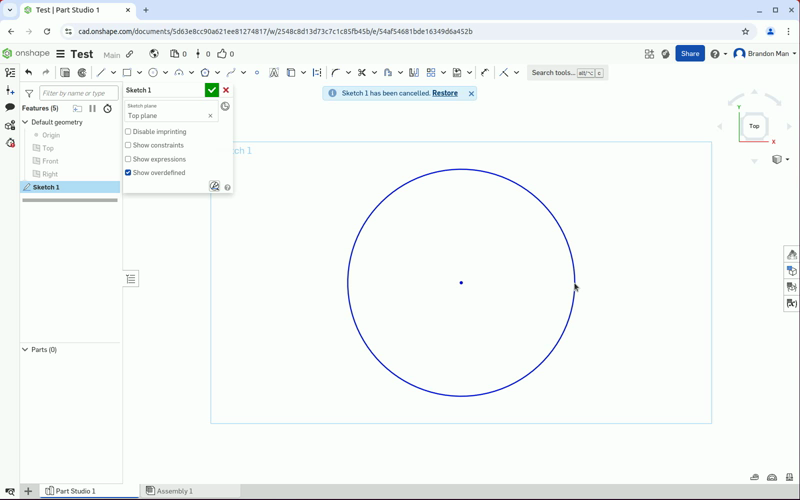
mouse_move(441, 333)
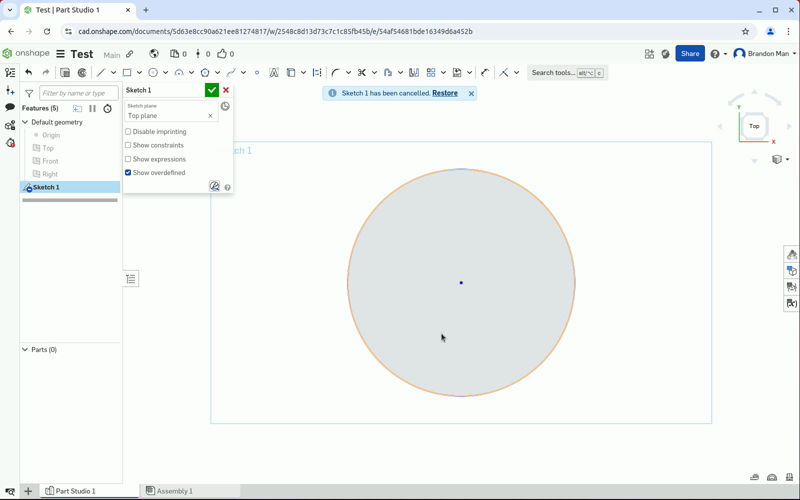
click(441, 333)
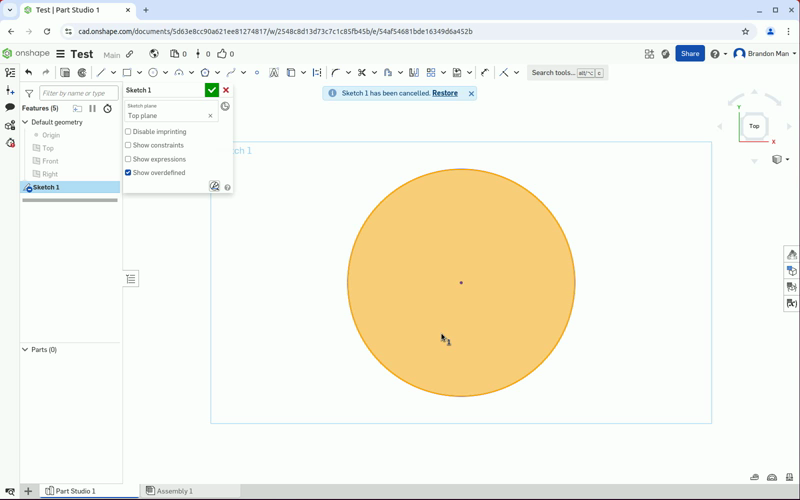
mouse_move(73, 352)
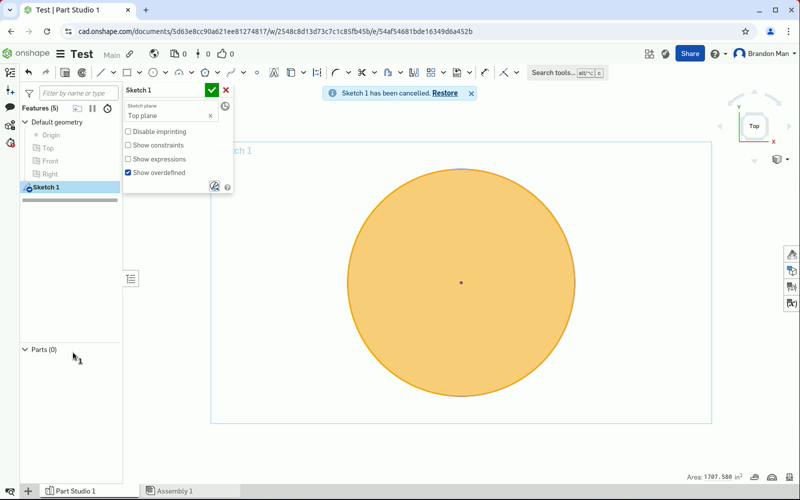
key(shift+y)
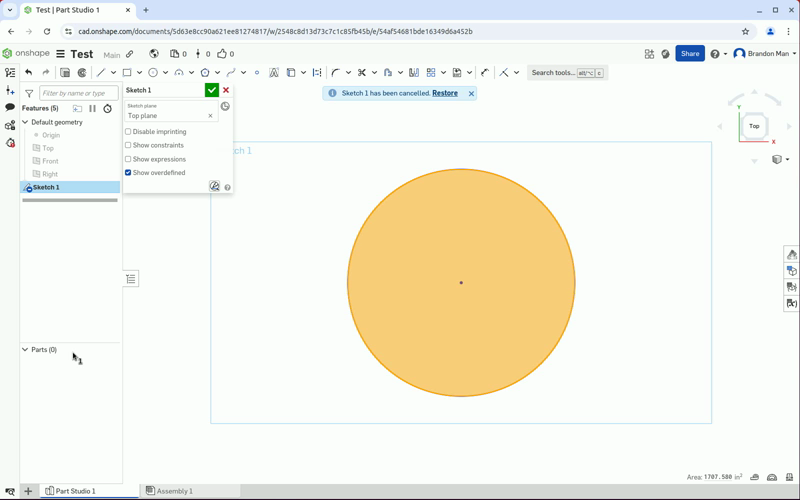
key(shift+e)
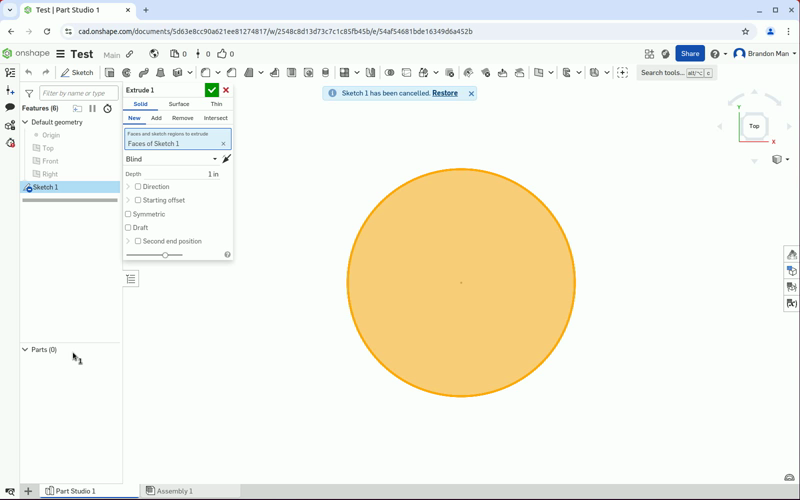
mouse_move(143, 106)
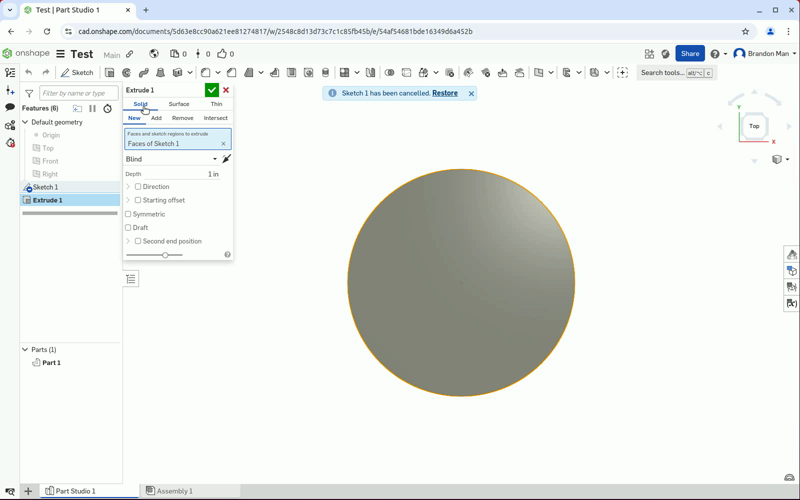
click(143, 106)
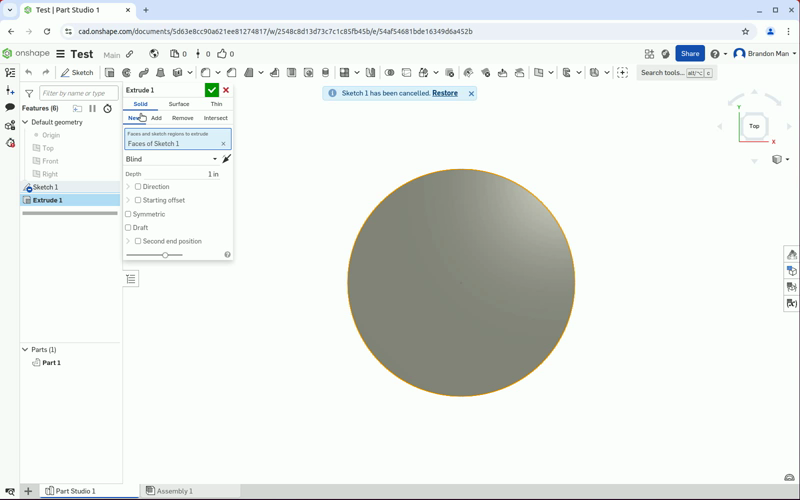
mouse_move(137, 120)
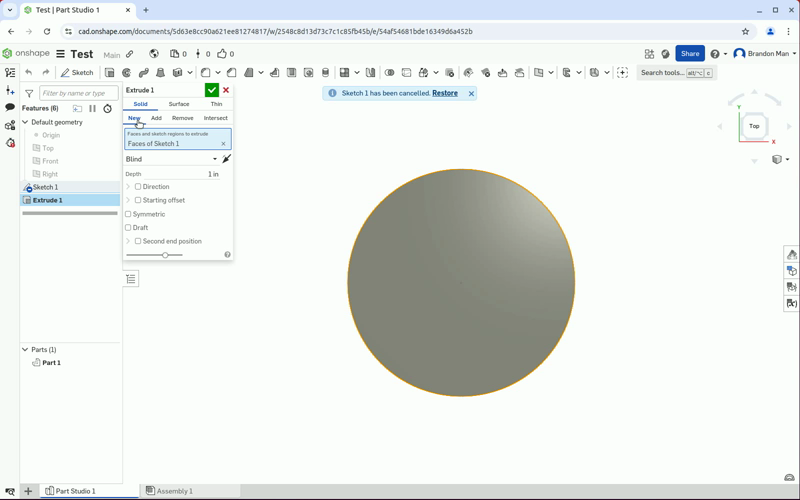
click(137, 120)
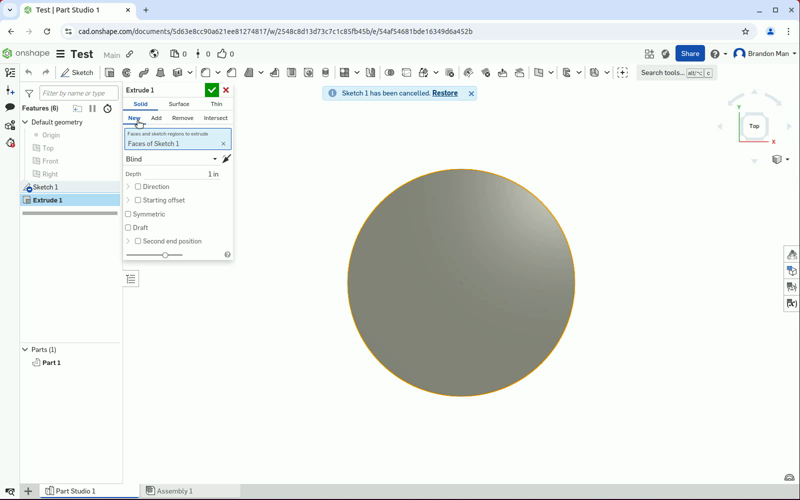
key(tab, 4)
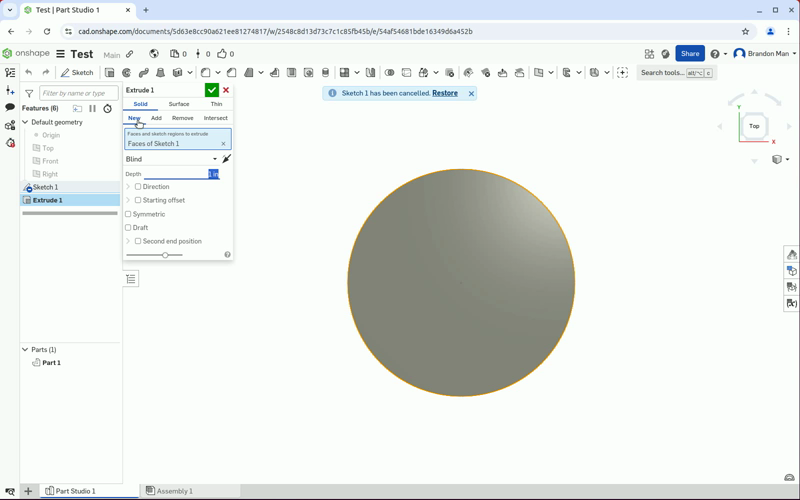
text(15.405)
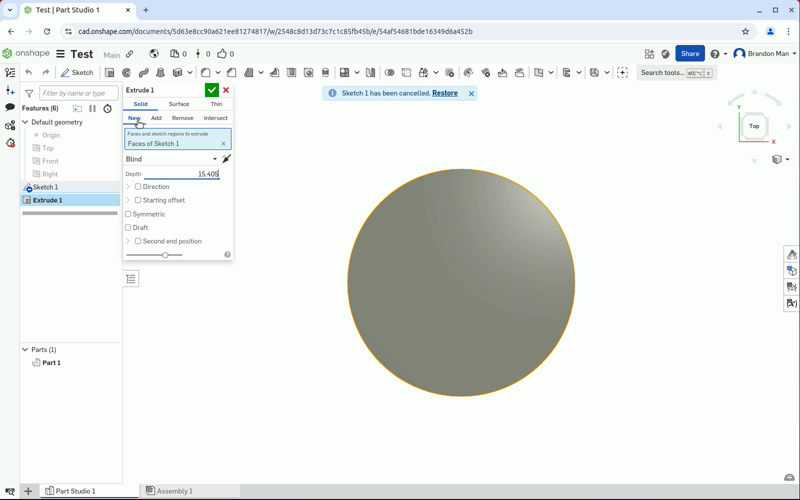
key(enter)
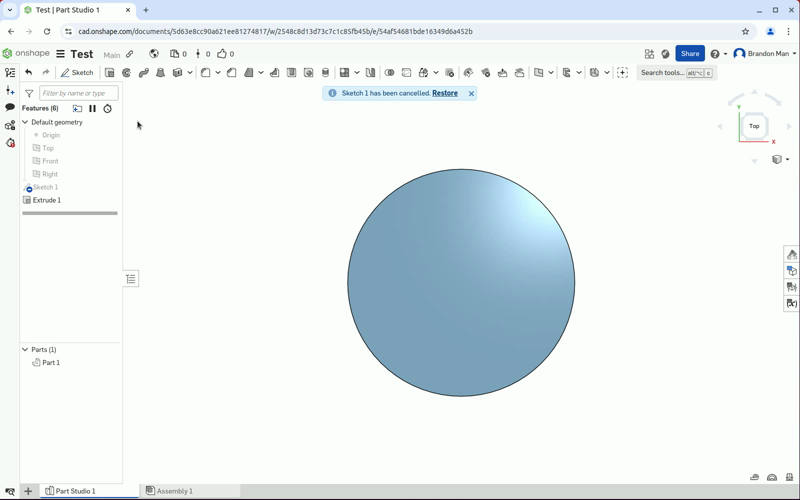
key(shift+h)
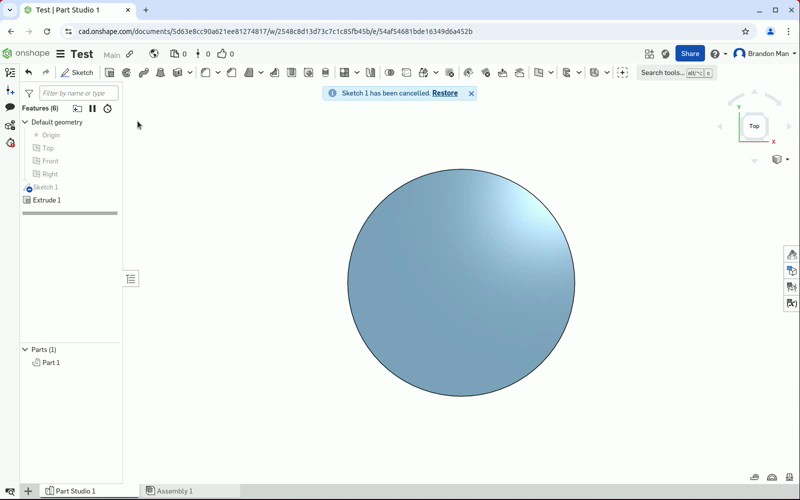
key(shift+h)
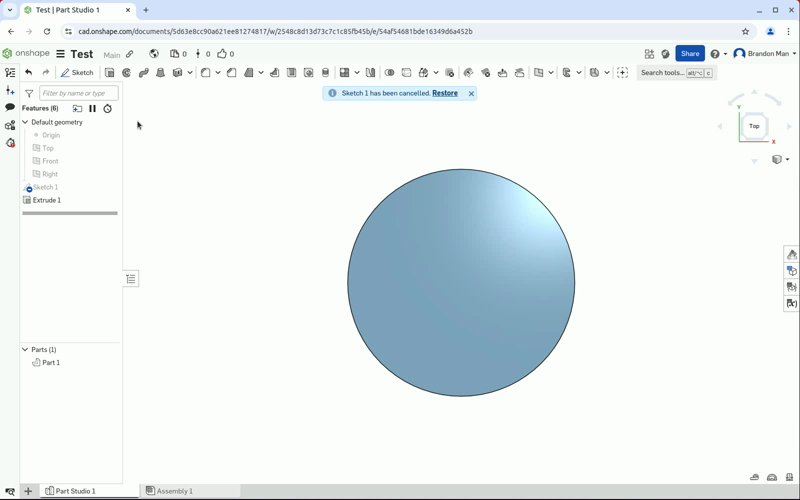
mouse_move(73, 189)
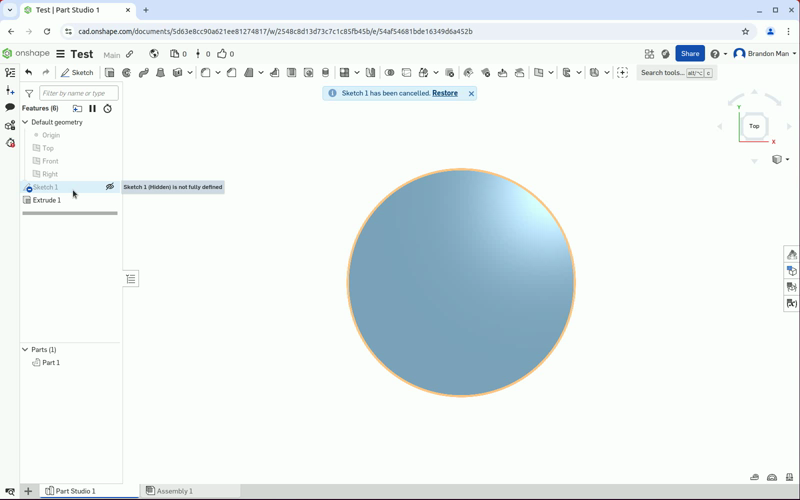
click(73, 189)
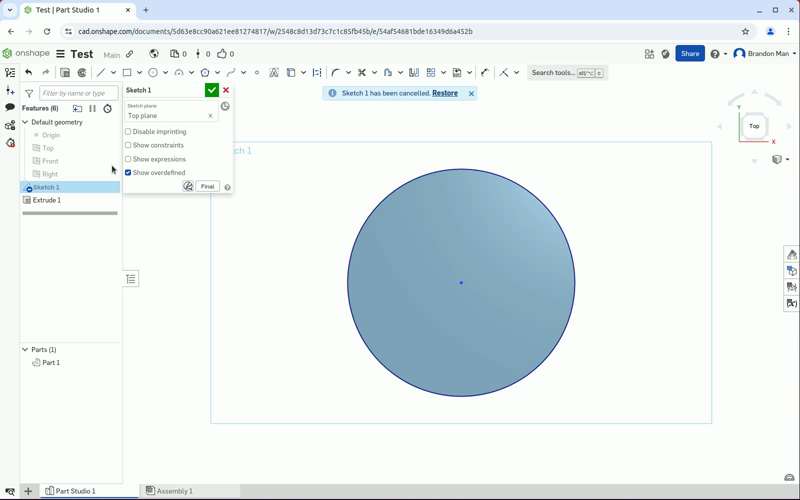
mouse_move(229, 92)
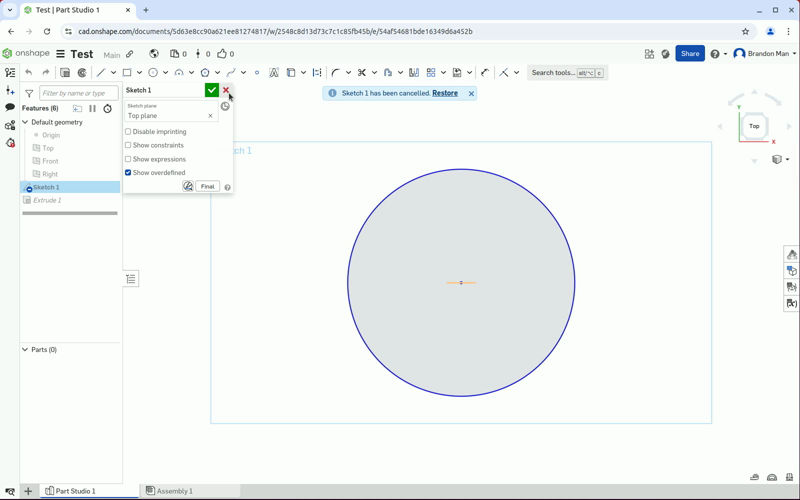
click(229, 92)
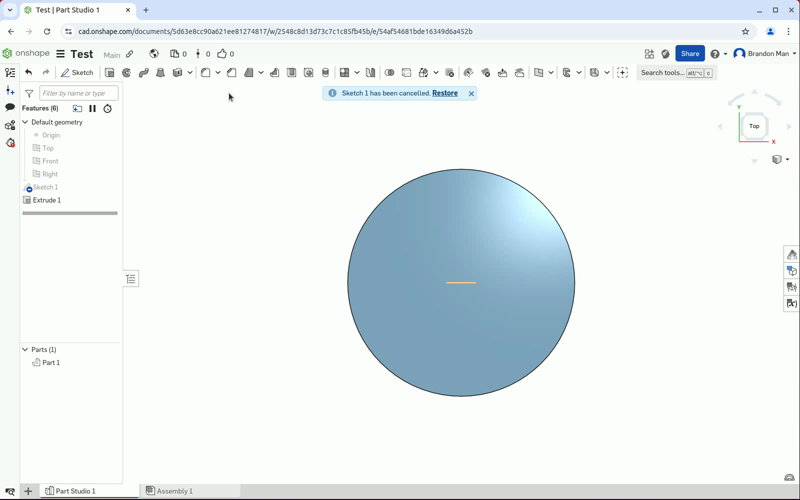
mouse_move(541, 75)
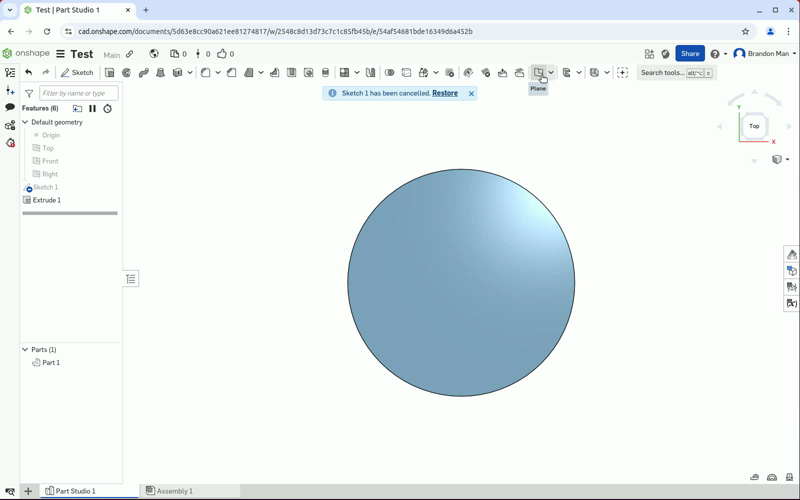
click(541, 75)
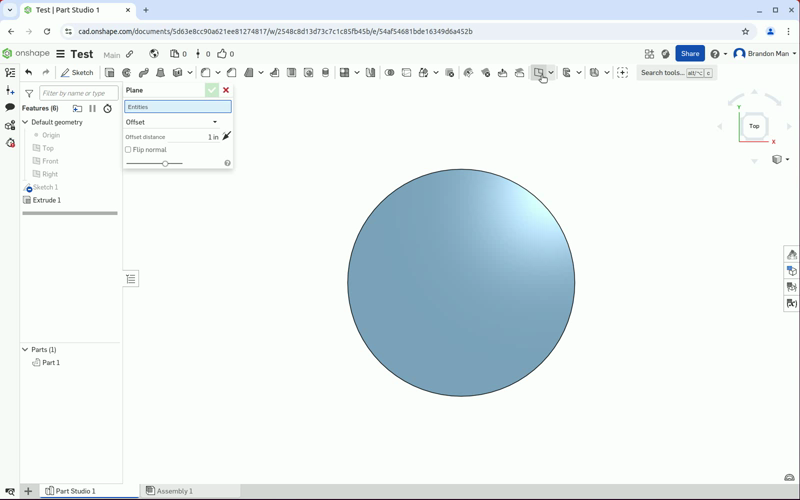
mouse_move(73, 150)
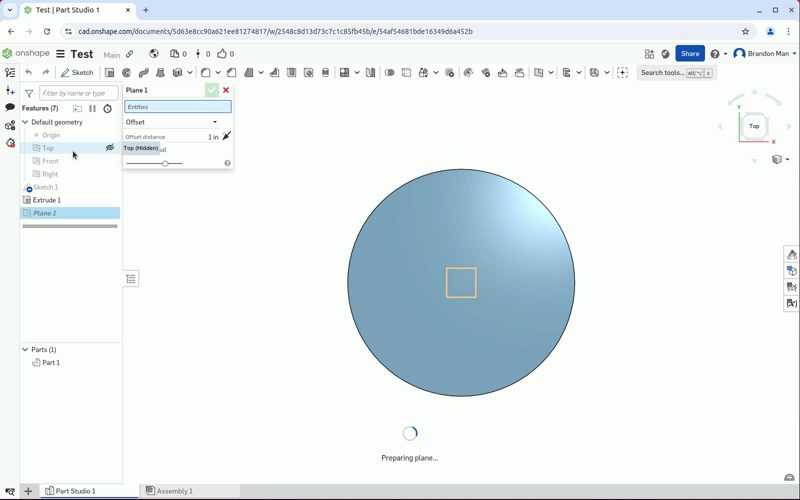
click(73, 150)
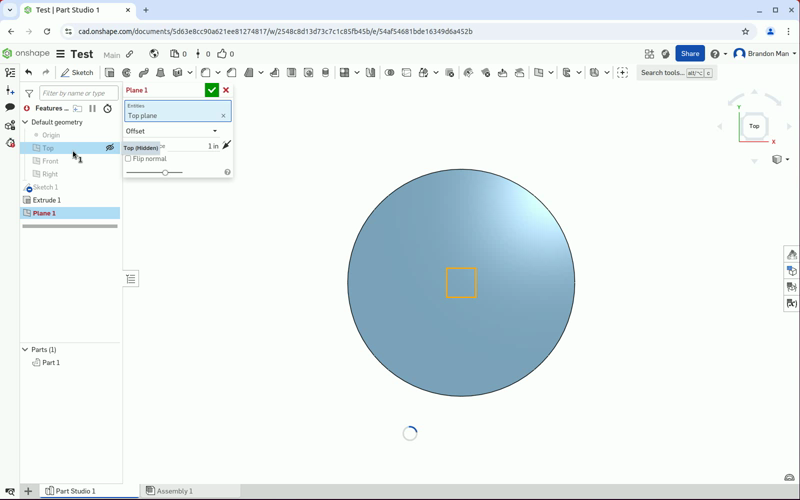
key(tab, 2)
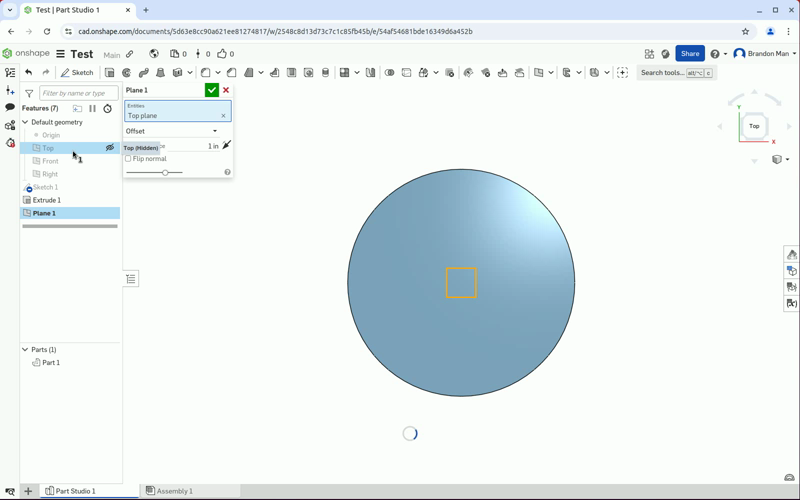
text(15.405)
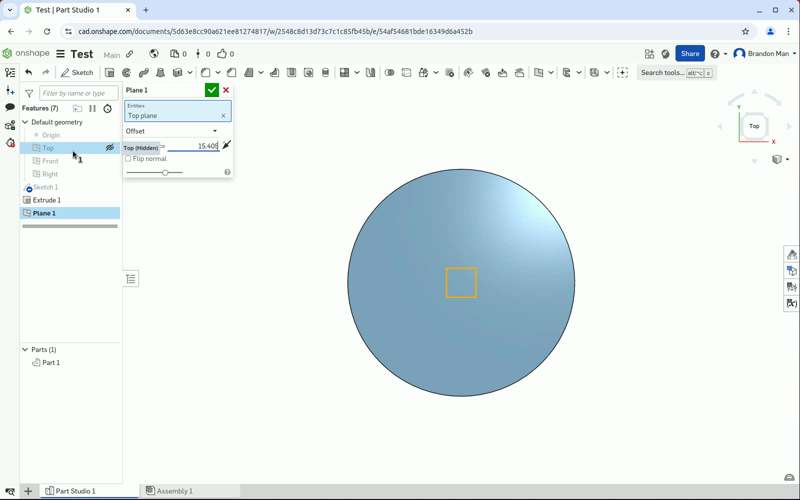
key(enter, 2)
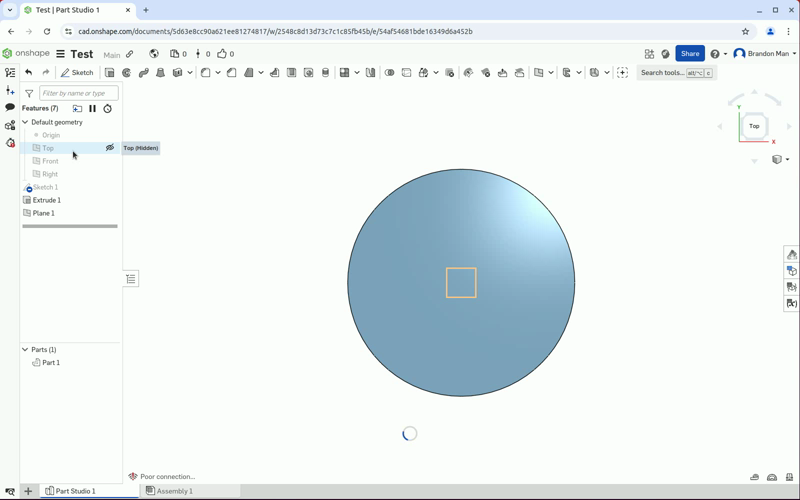
key(shift+s)
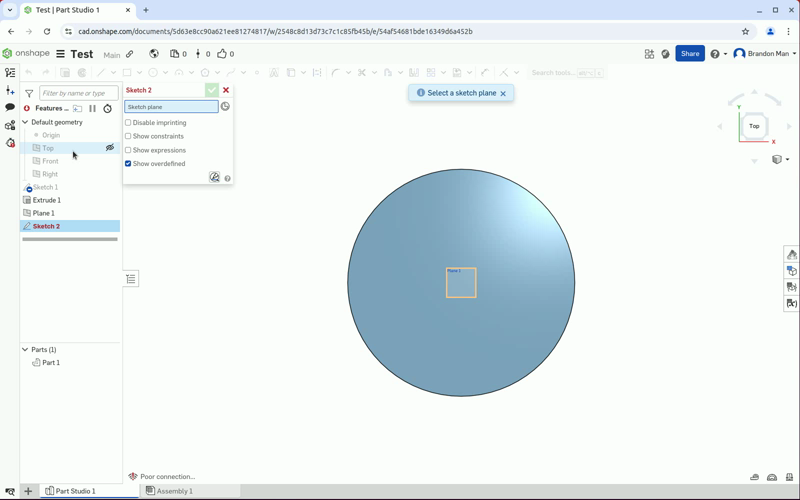
mouse_move(73, 215)
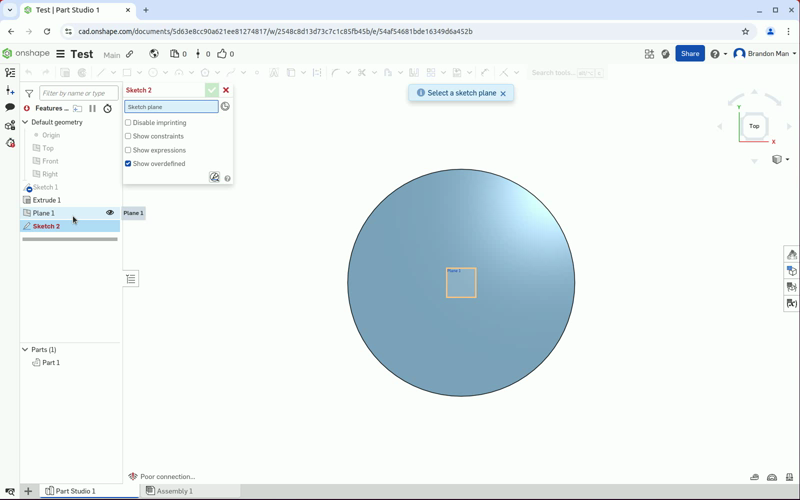
click(73, 215)
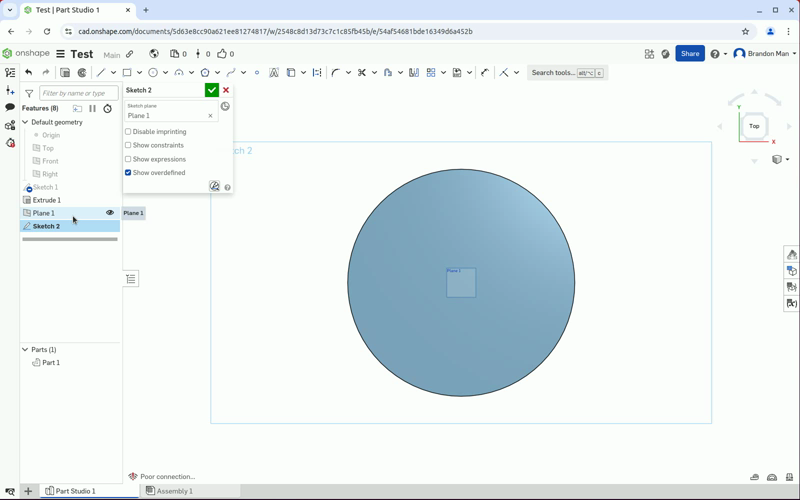
mouse_move(73, 352)
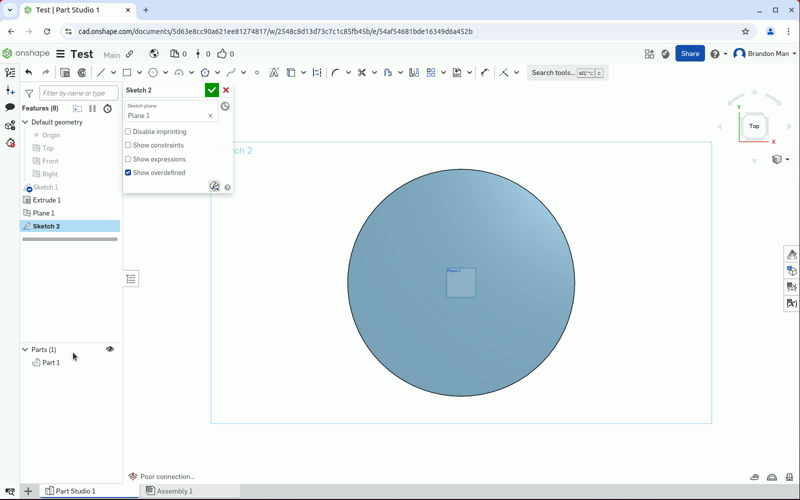
key(y)
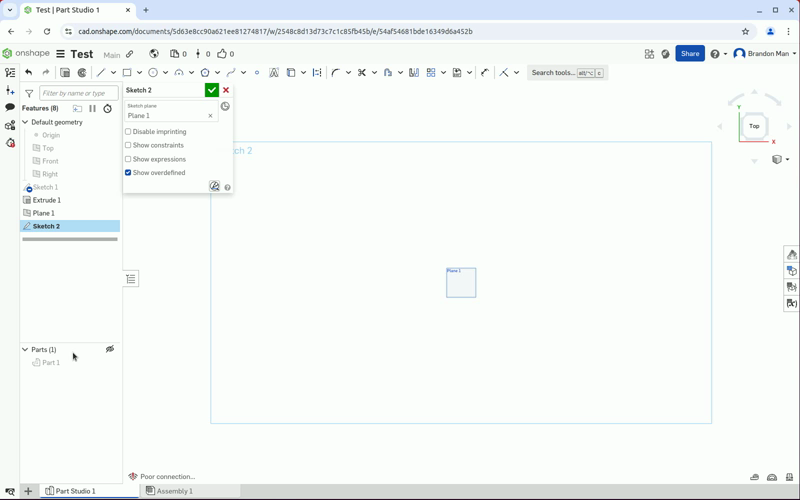
key(c)
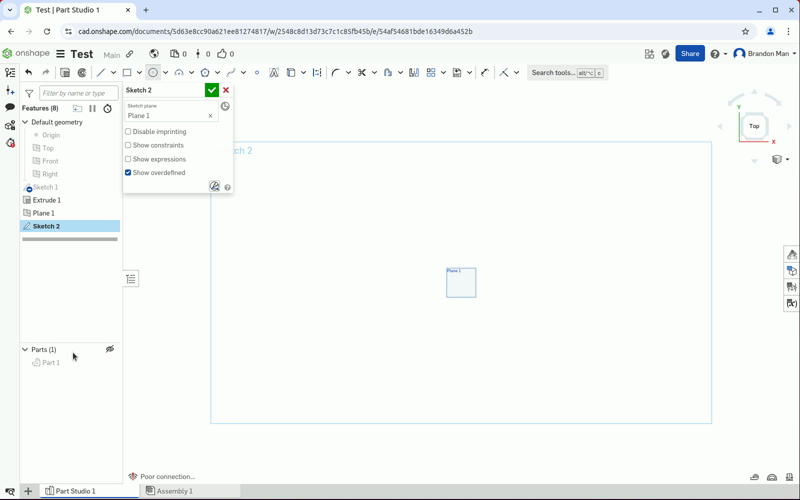
key_down(shift)
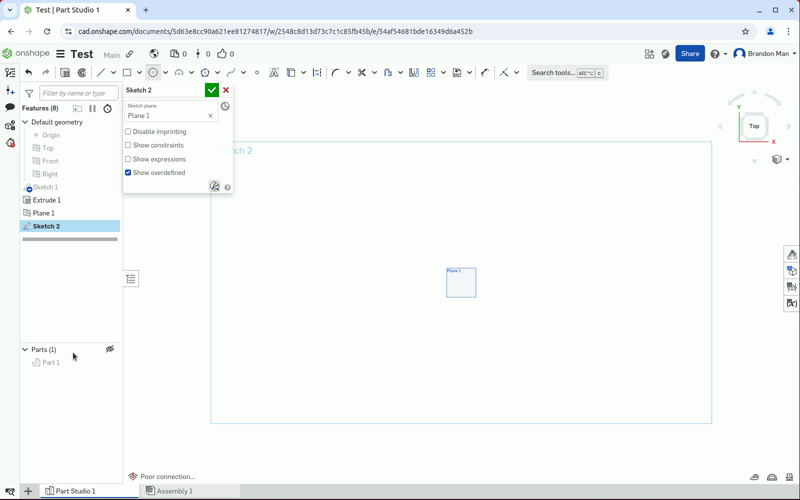
mouse_move(461, 282)
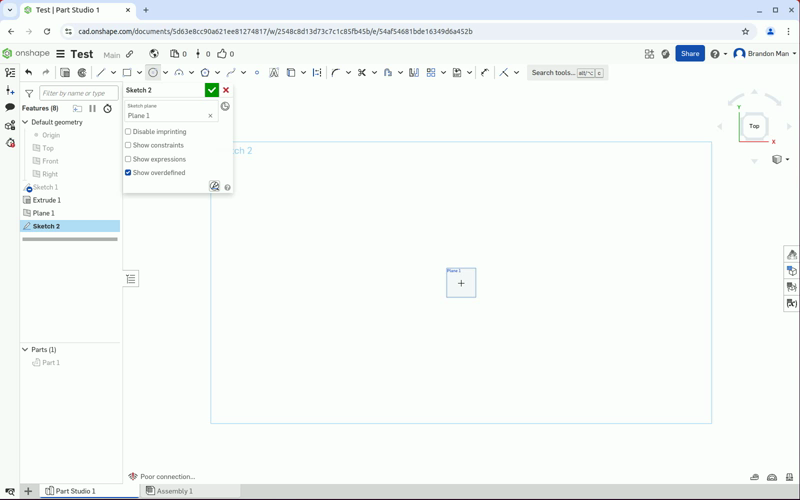
click(461, 282)
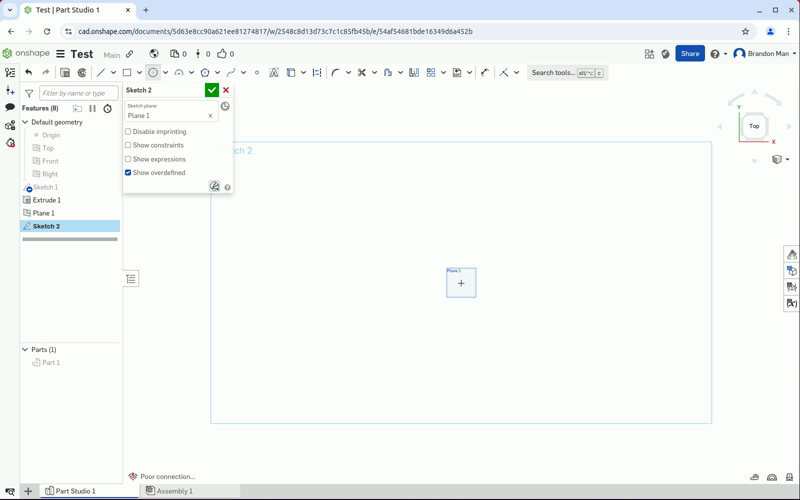
key_up(shift)
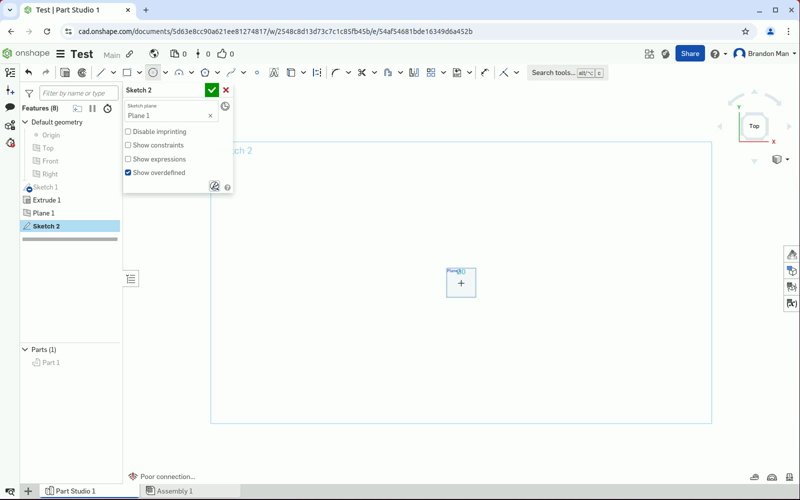
mouse_move(499, 282)
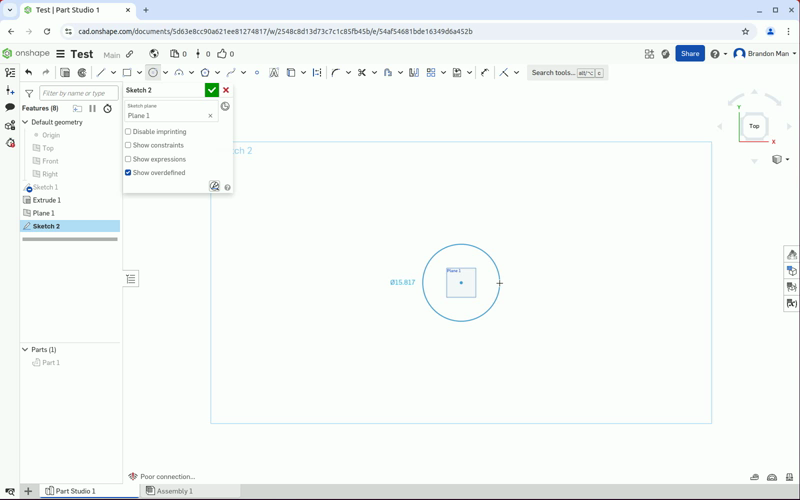
click(499, 282)
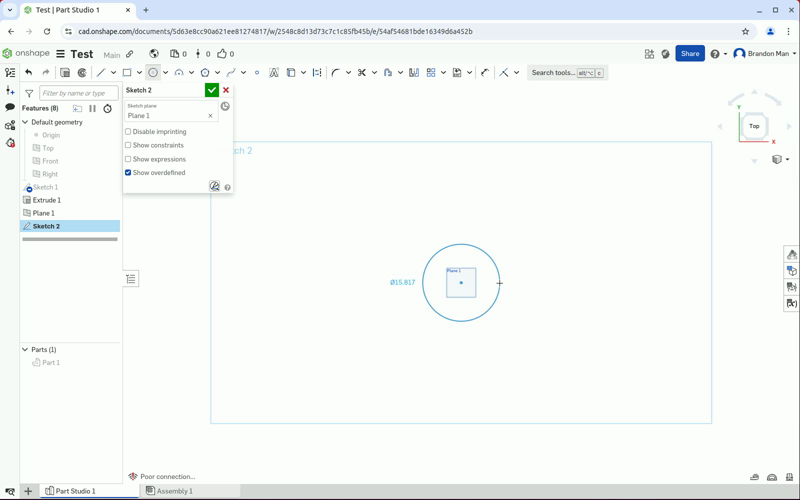
key(esc)
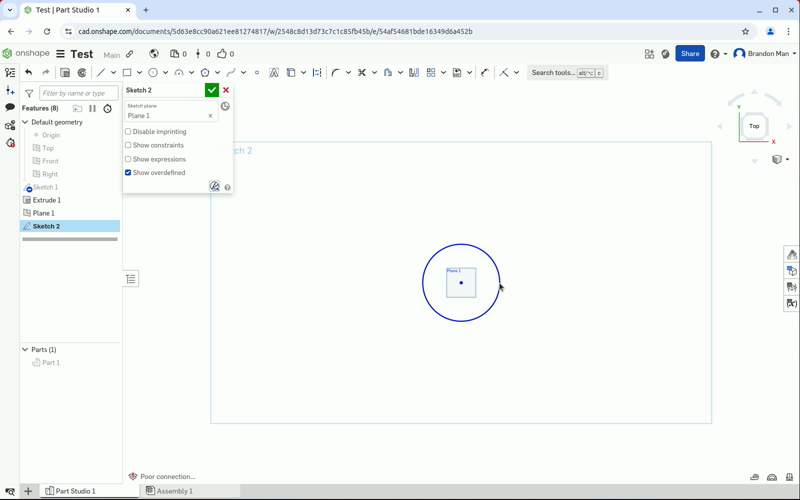
mouse_move(449, 299)
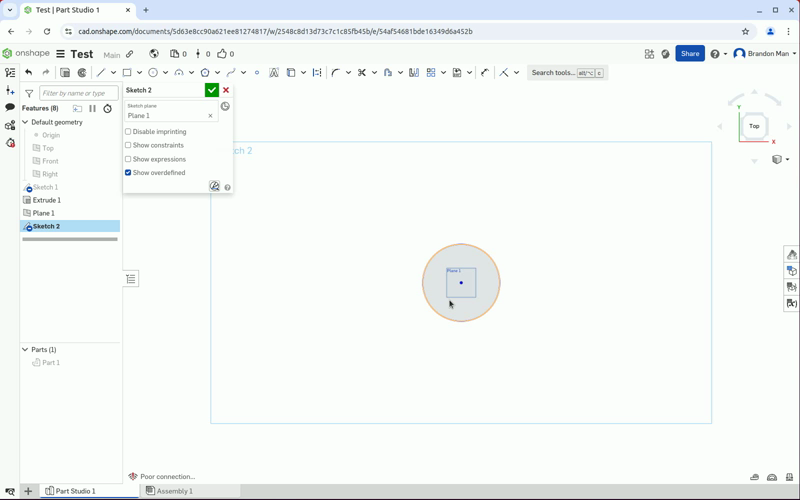
click(449, 299)
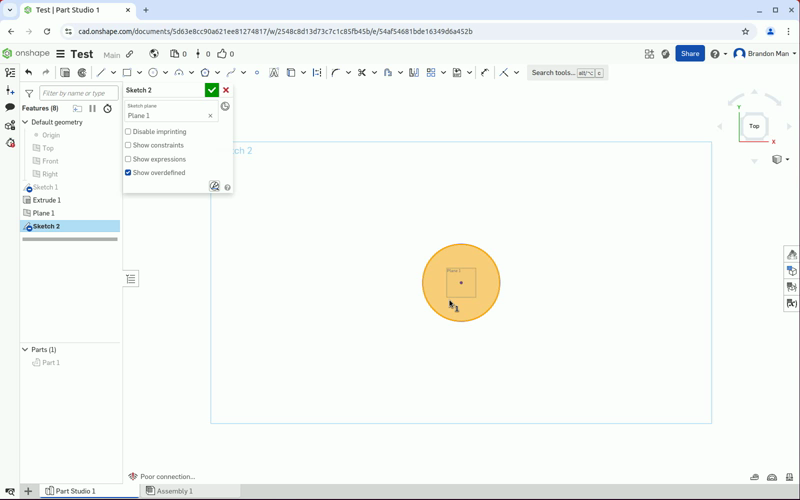
mouse_move(73, 352)
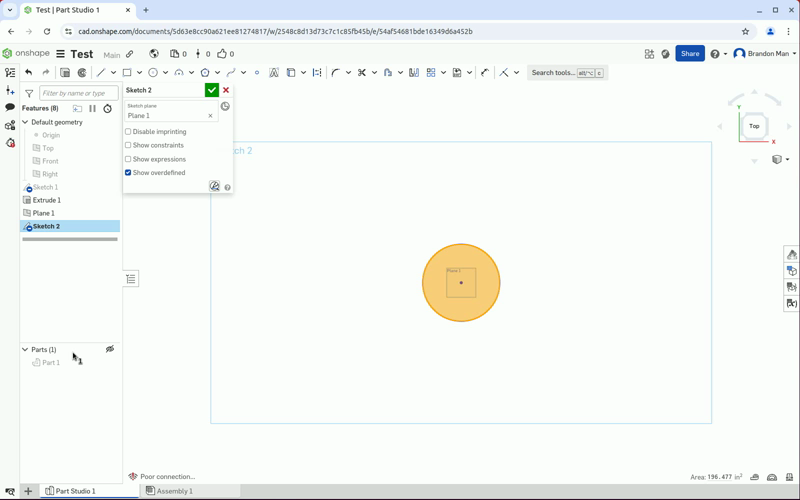
key(shift+y)
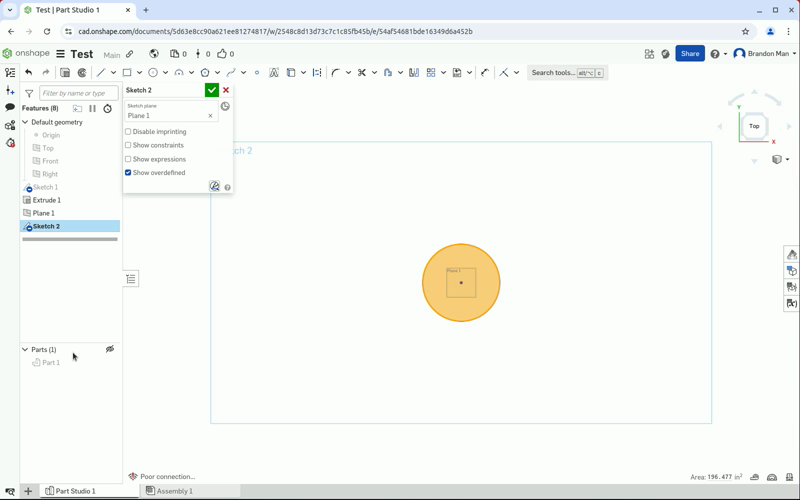
key(shift+e)
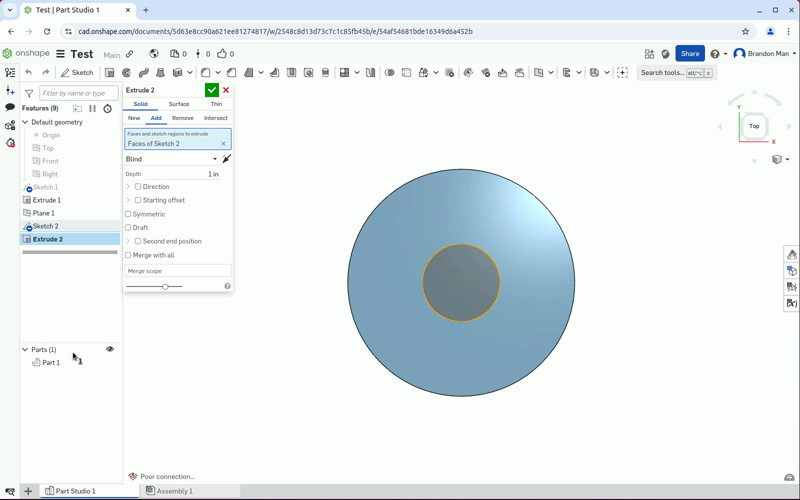
mouse_move(143, 106)
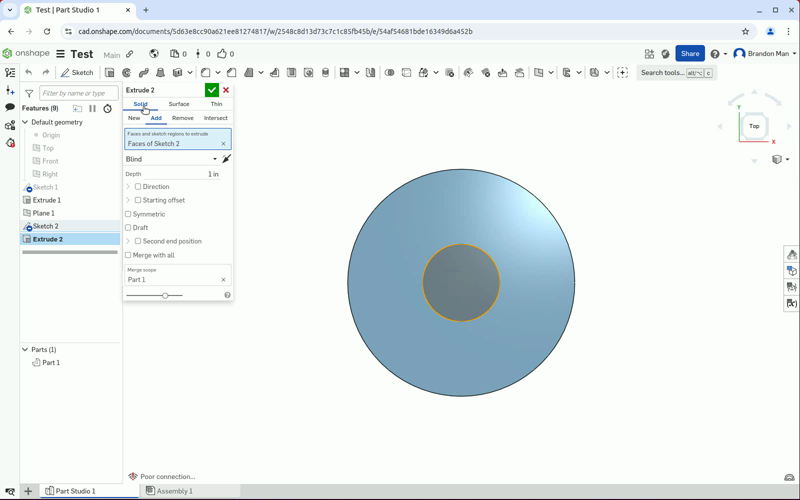
click(143, 106)
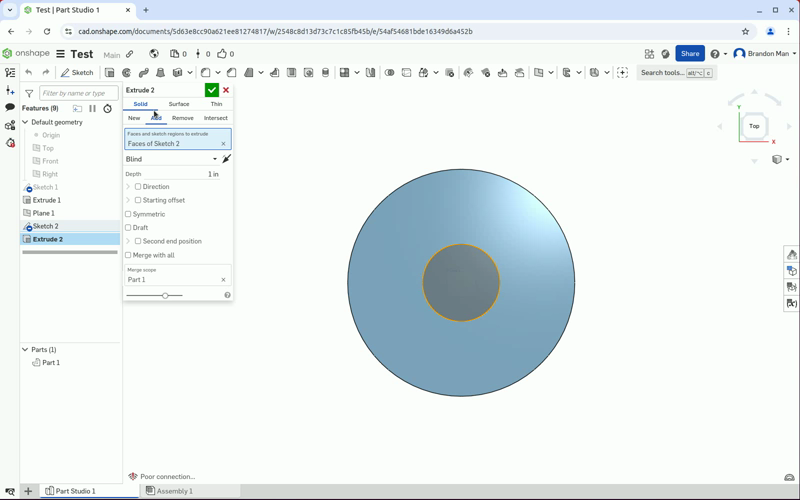
mouse_move(186, 120)
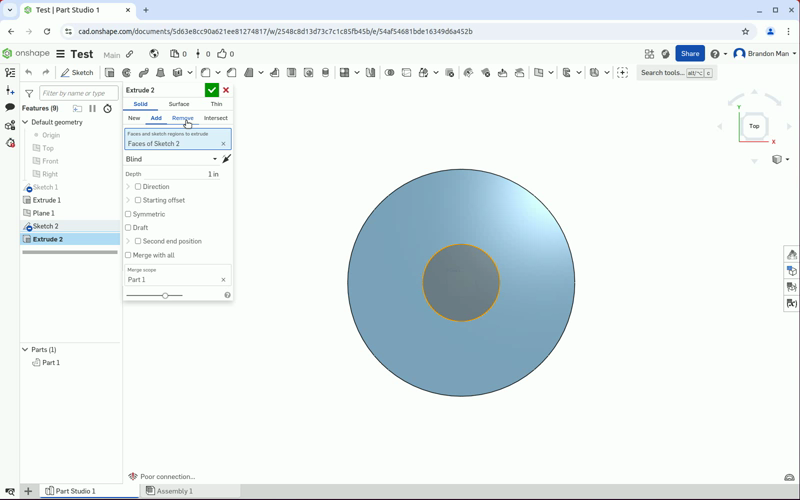
click(186, 120)
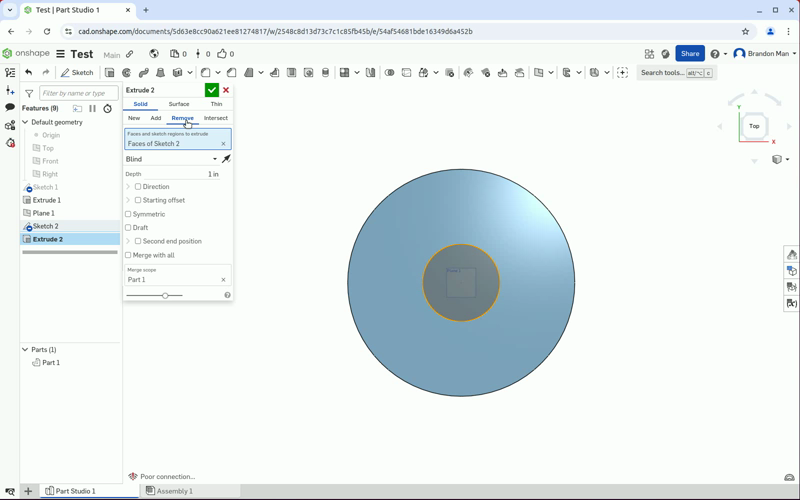
key(tab, 4)
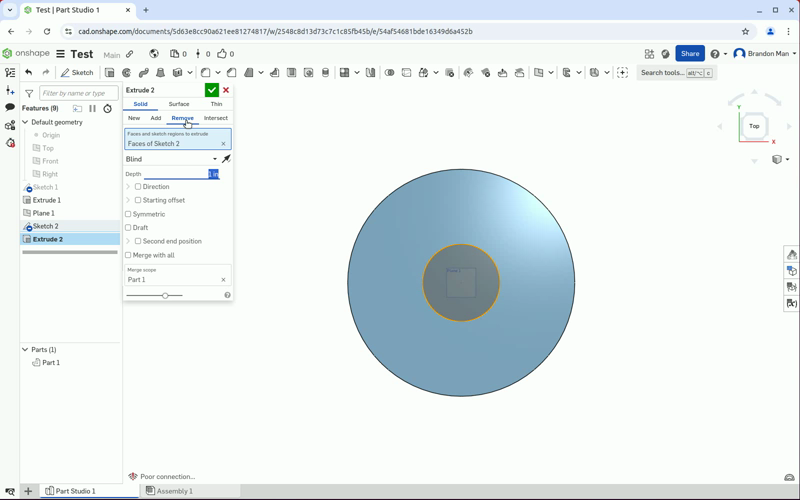
text(15.405)
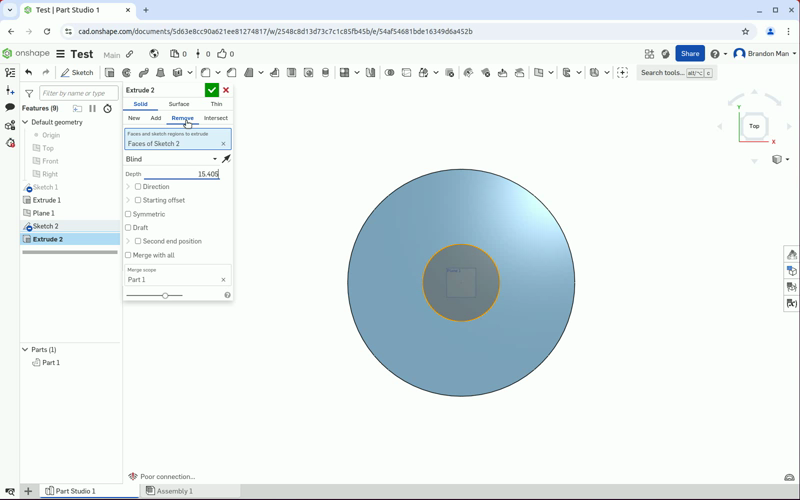
key(tab, 6)
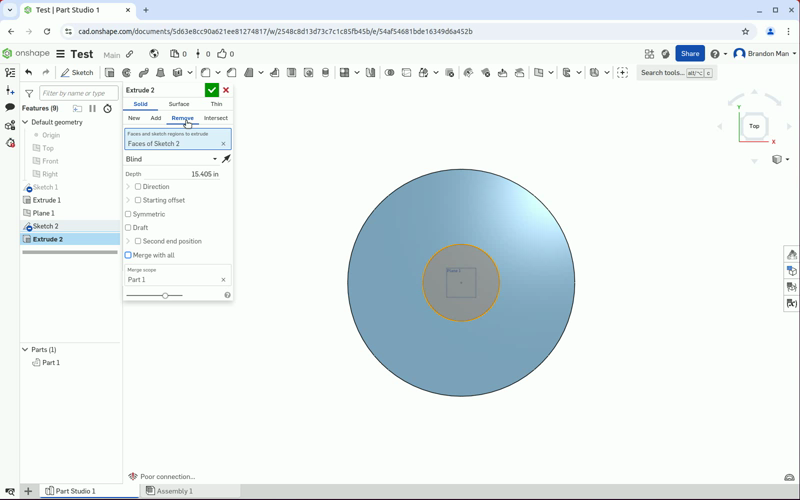
key(space)
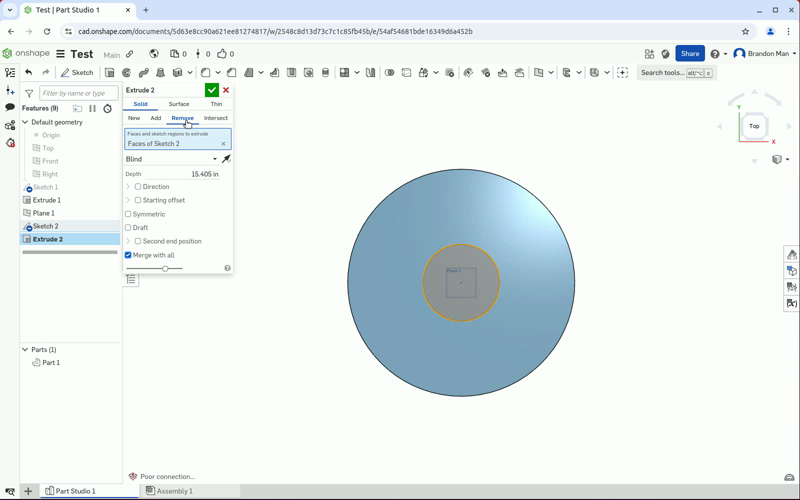
key(enter)
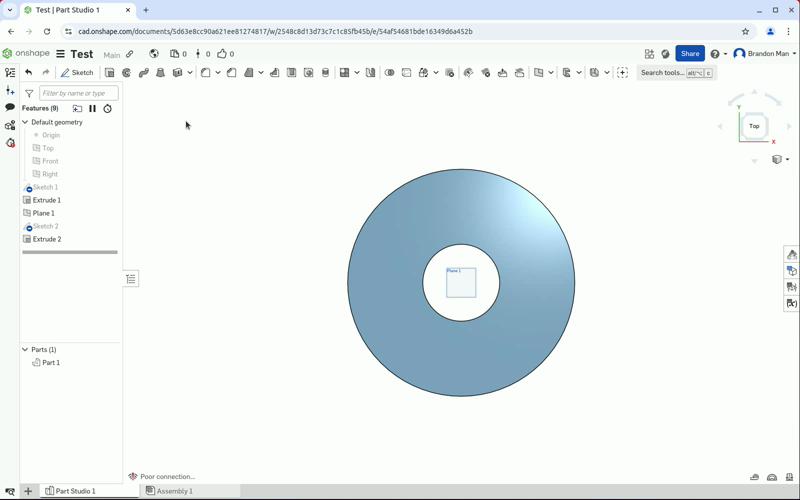
key(shift+h)
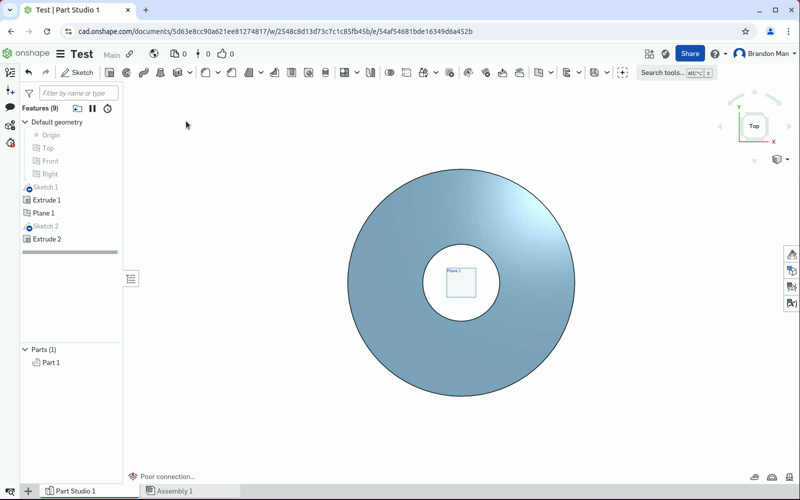
key(shift+h)
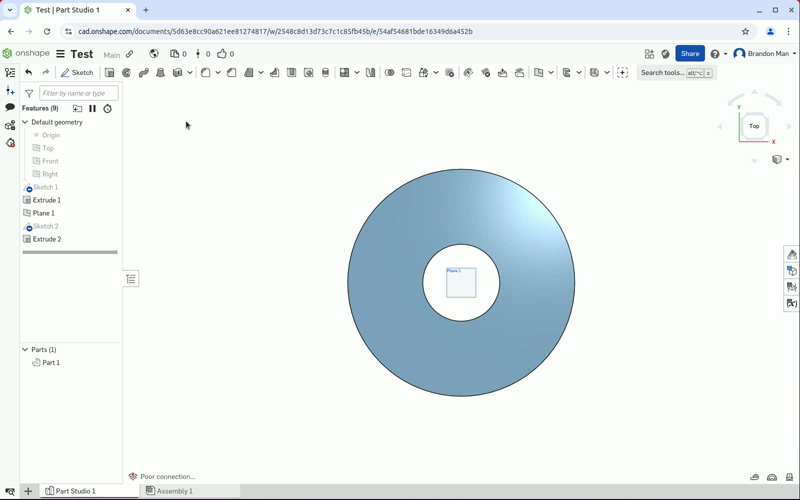
key(shift+7)
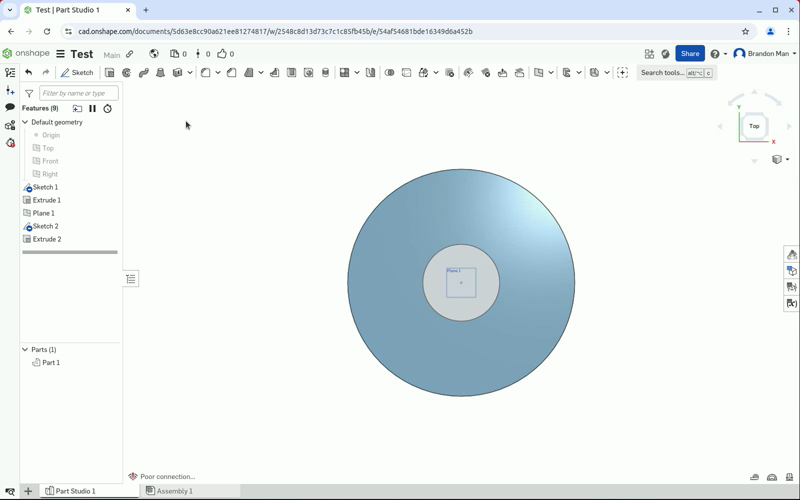
key(up, 3)
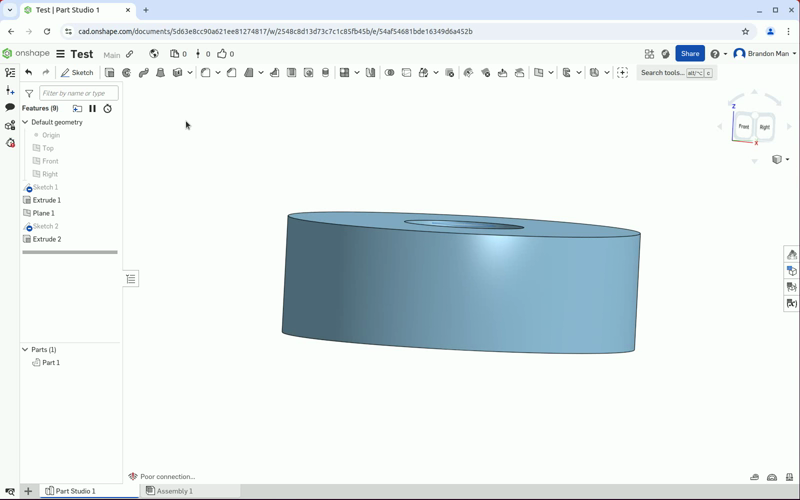
key(left, 3)
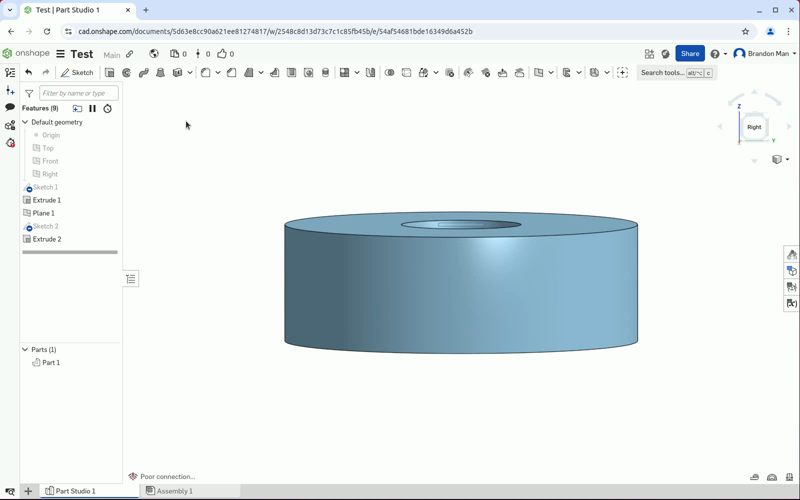
key(right, 3)
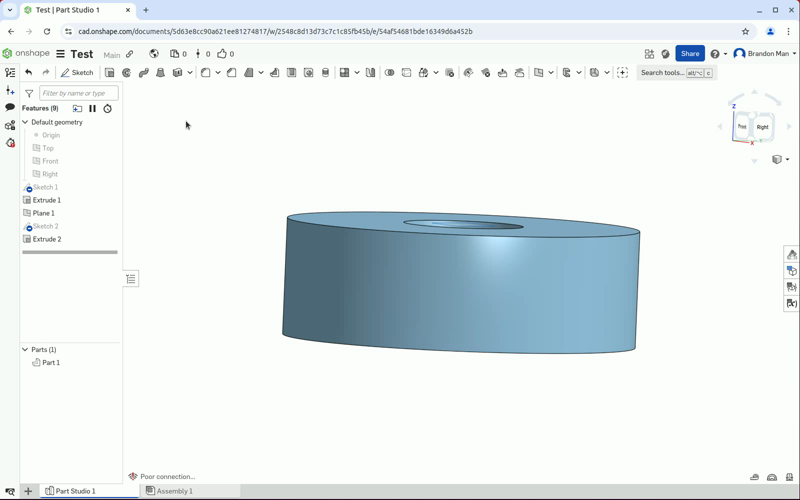
key(down, 3)
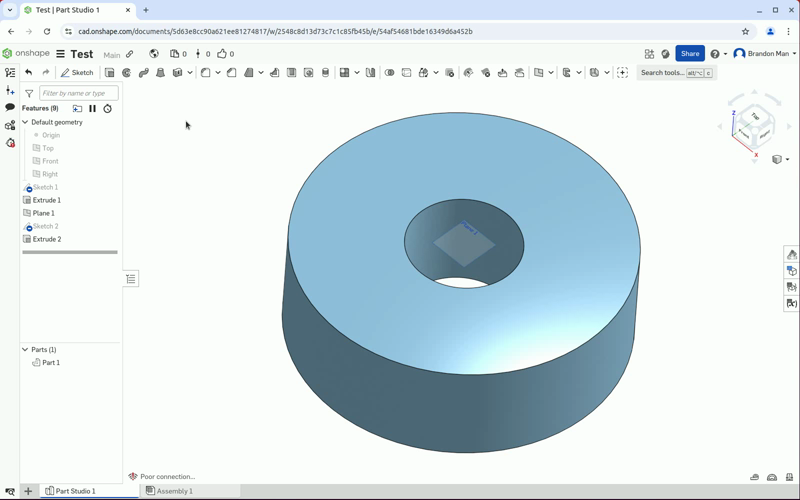
mouse_move(73, 189)
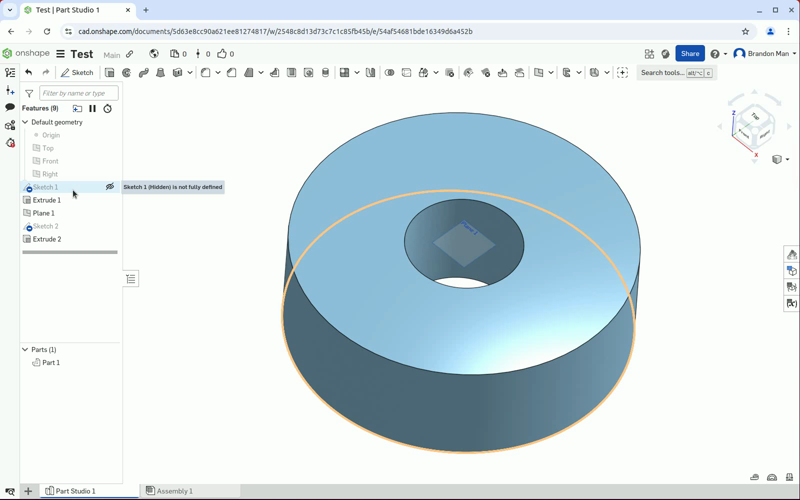
click(73, 189)